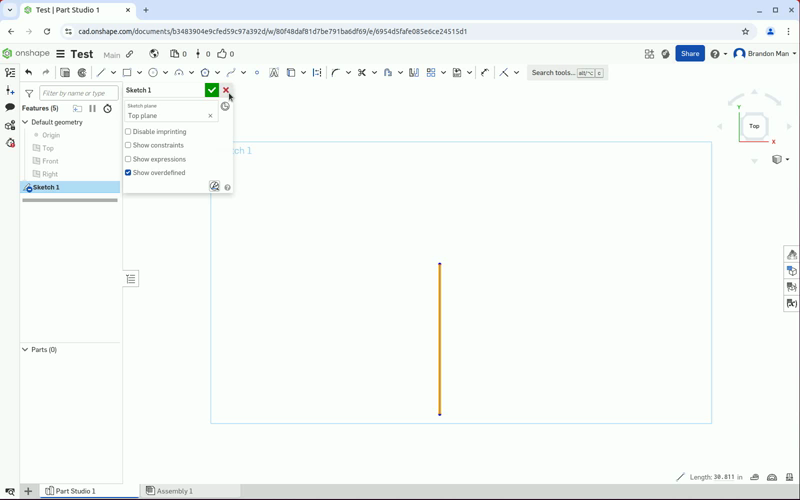
key(shift+h)
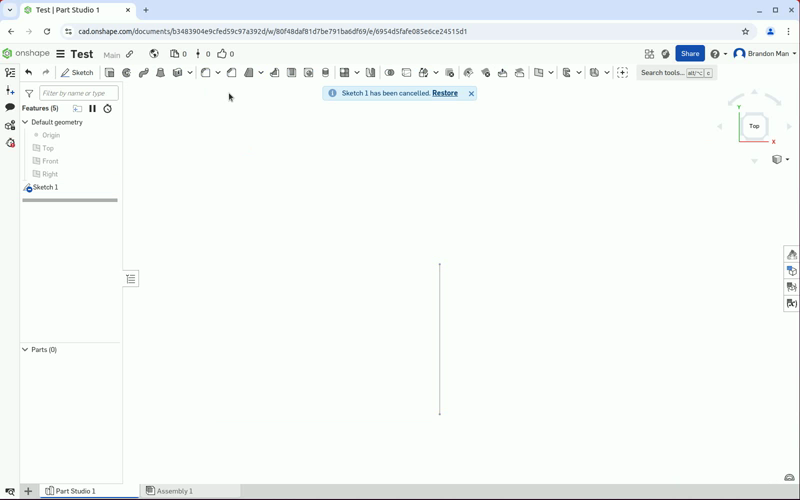
key(shift+s)
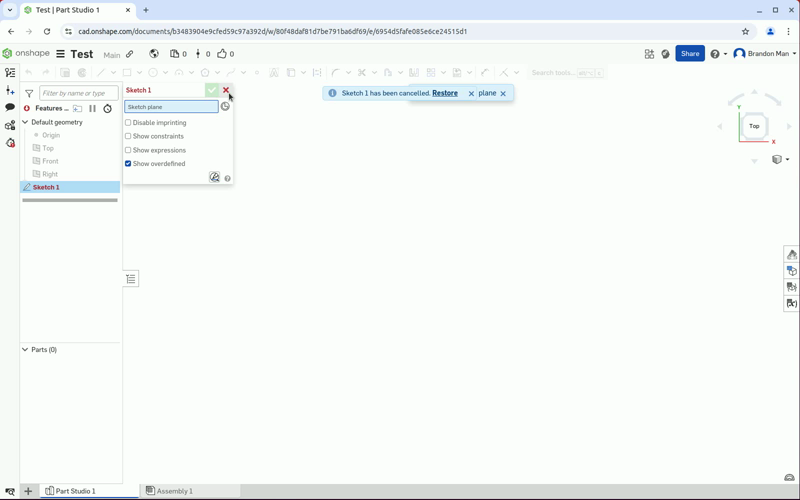
mouse_move(73, 150)
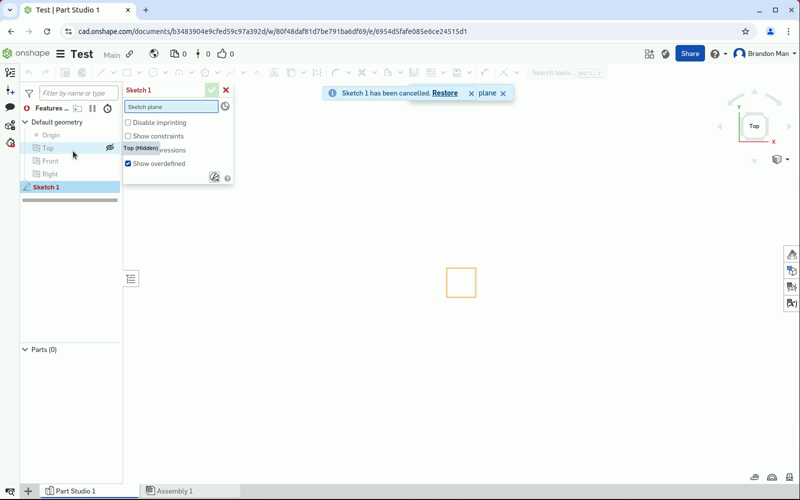
click(73, 150)
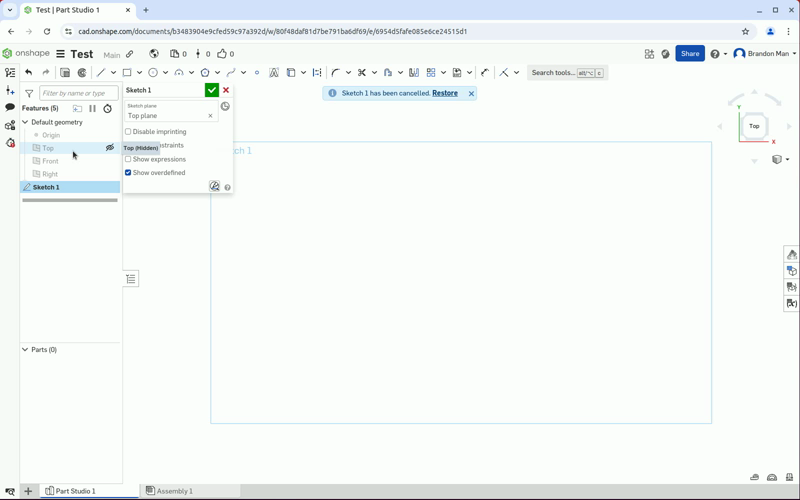
mouse_move(73, 352)
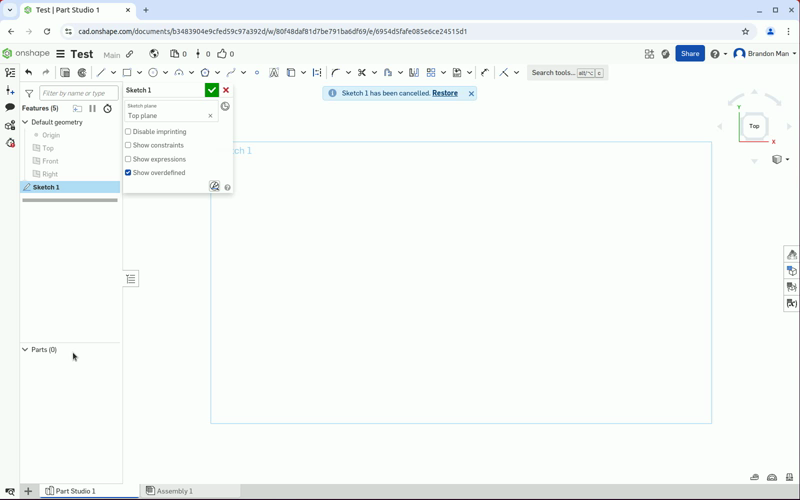
key(y)
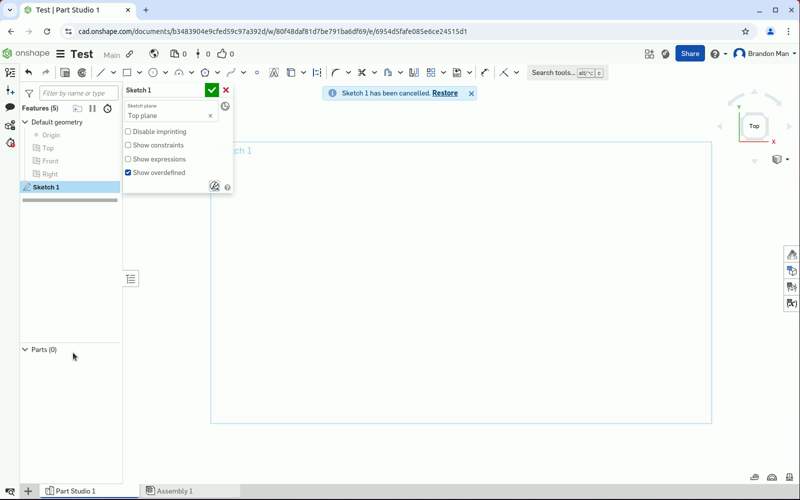
key(l)
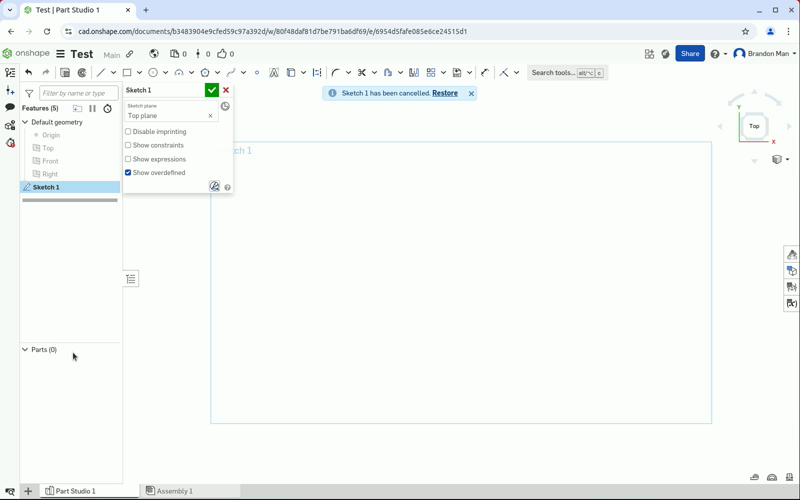
key_down(shift)
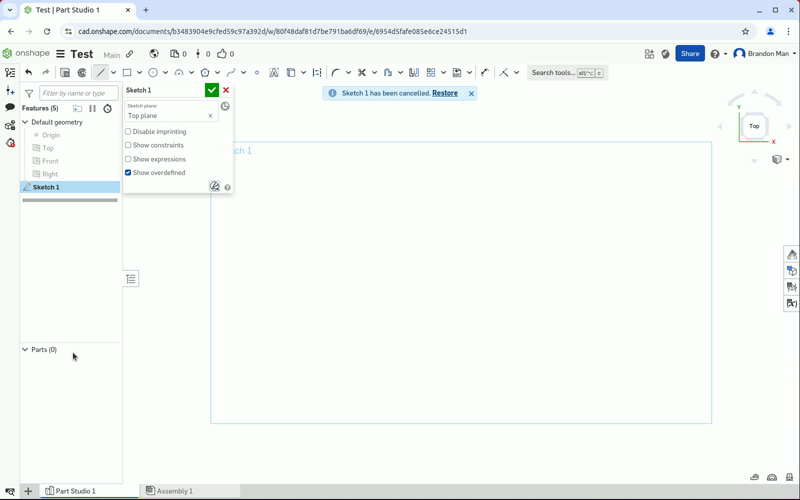
mouse_move(460, 282)
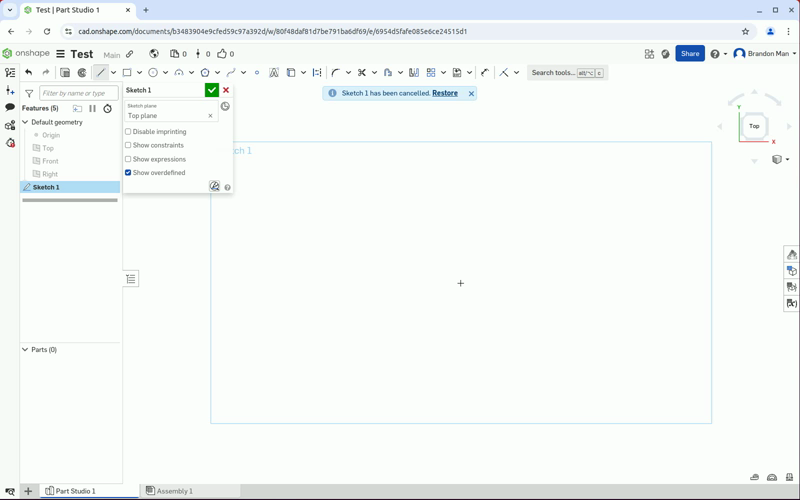
click(460, 282)
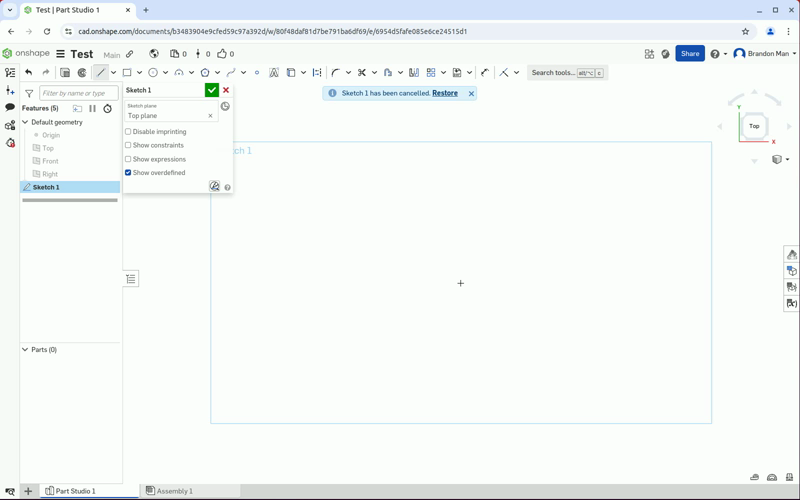
key_up(shift)
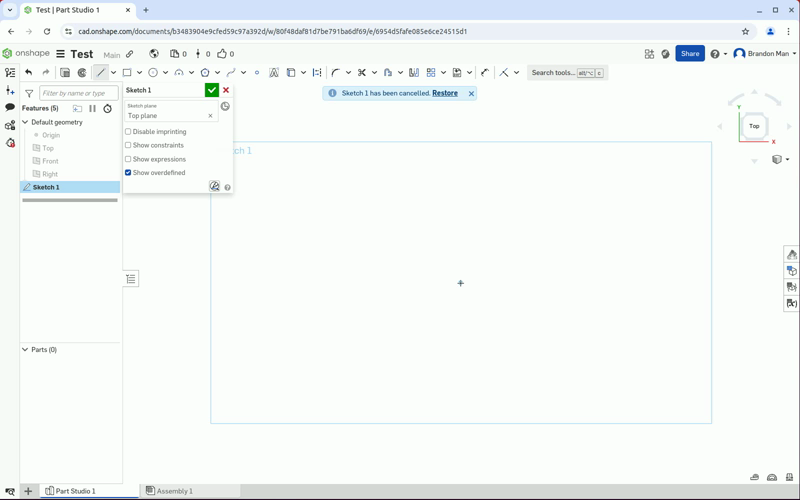
key_down(shift)
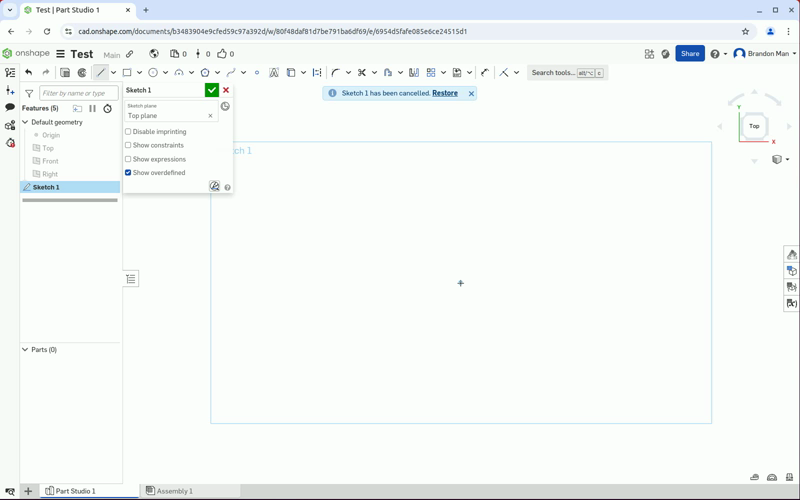
mouse_move(536, 282)
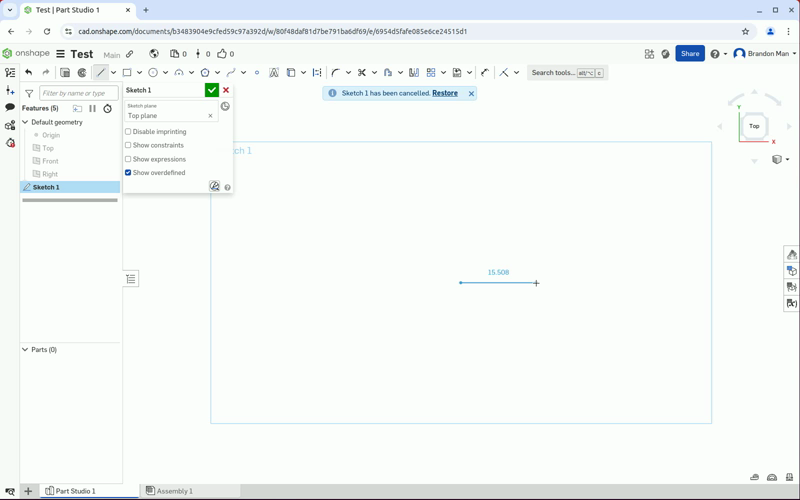
click(536, 282)
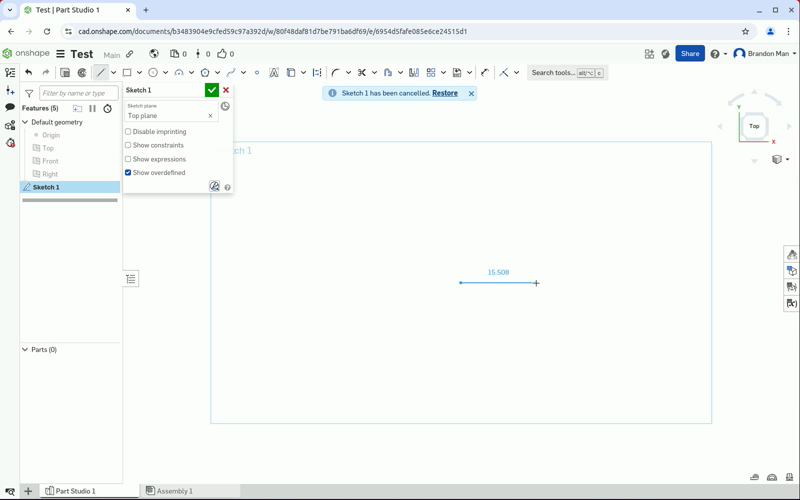
key_up(shift)
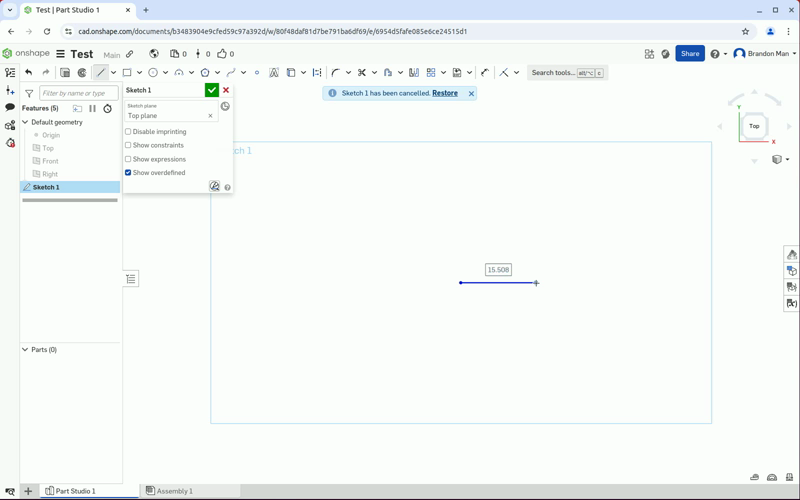
key_down(shift)
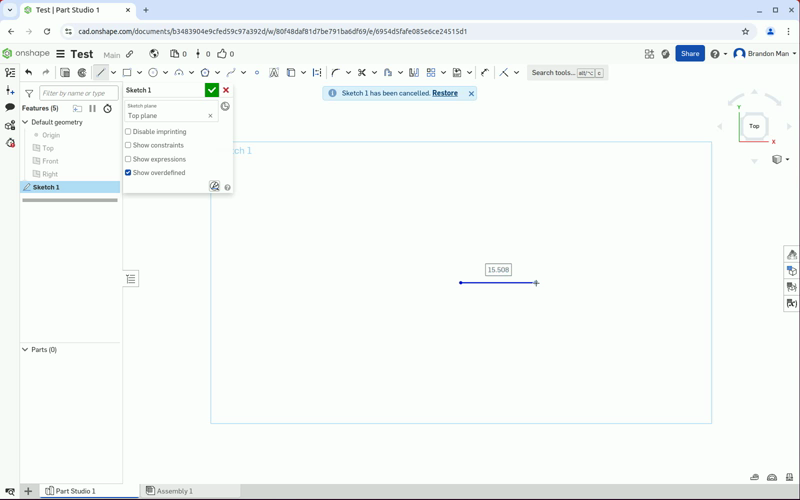
mouse_move(536, 207)
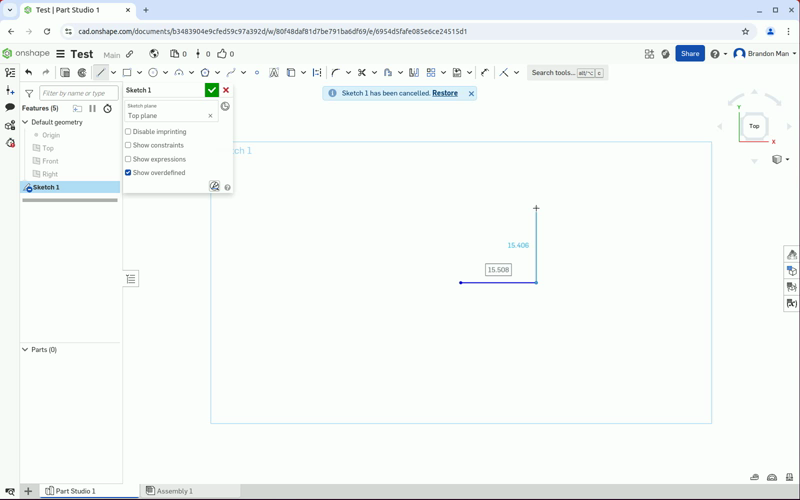
click(536, 207)
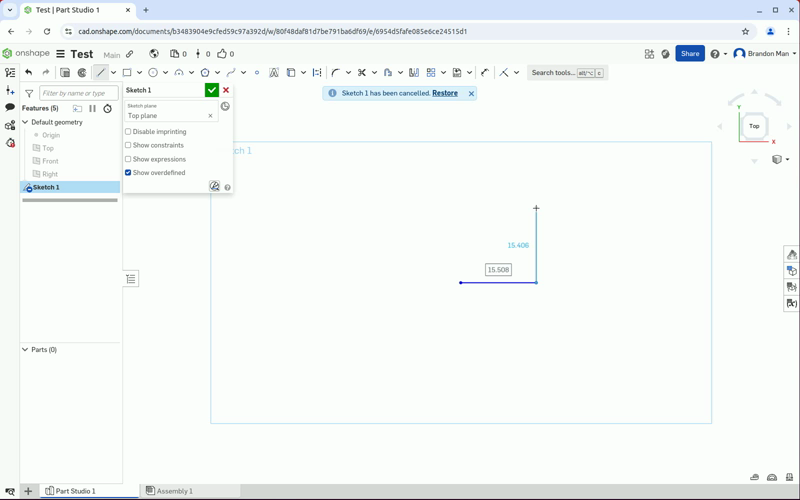
key_up(shift)
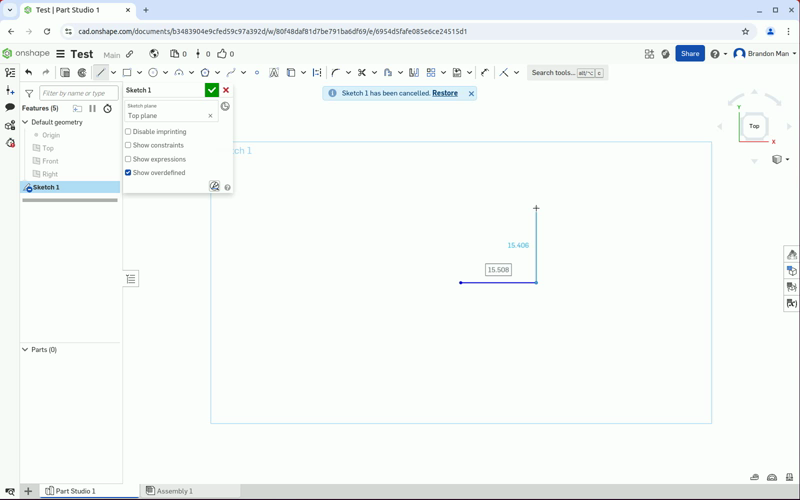
key_down(shift)
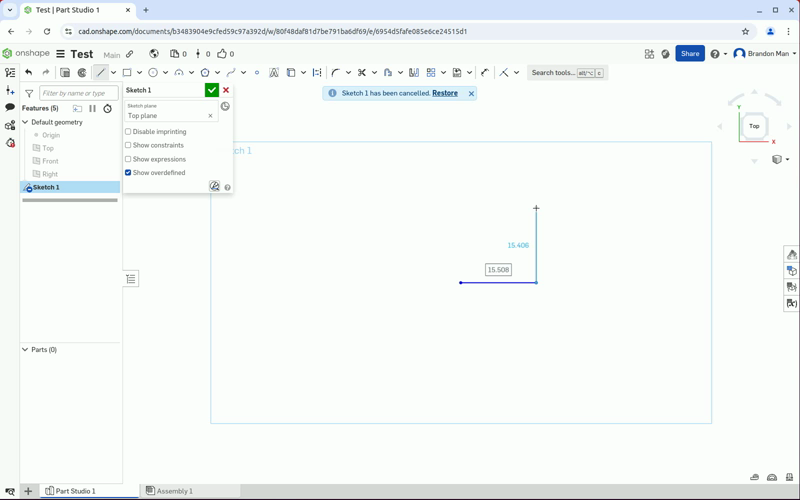
mouse_move(460, 207)
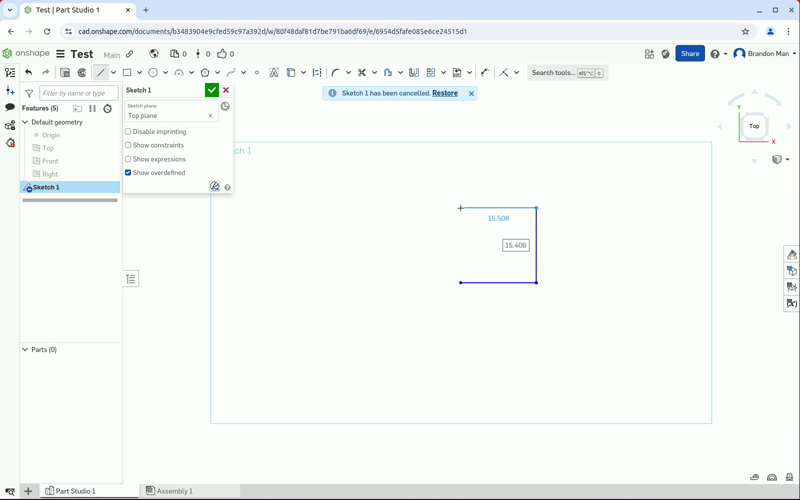
click(460, 207)
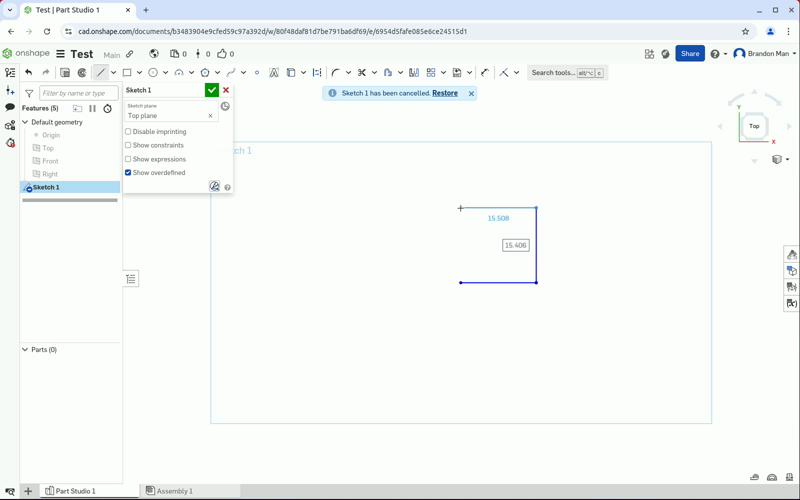
key_up(shift)
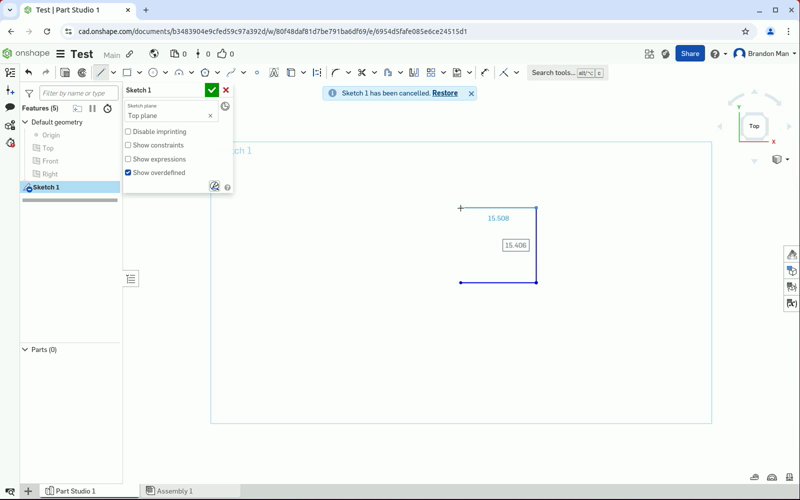
key_down(shift)
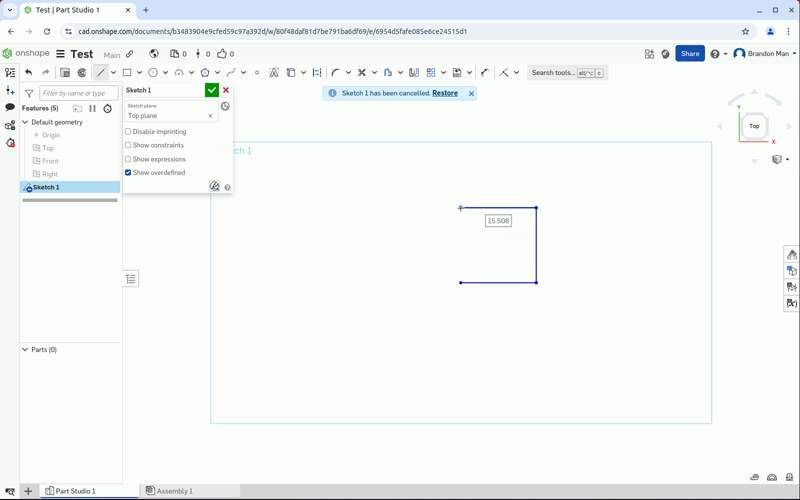
mouse_move(460, 282)
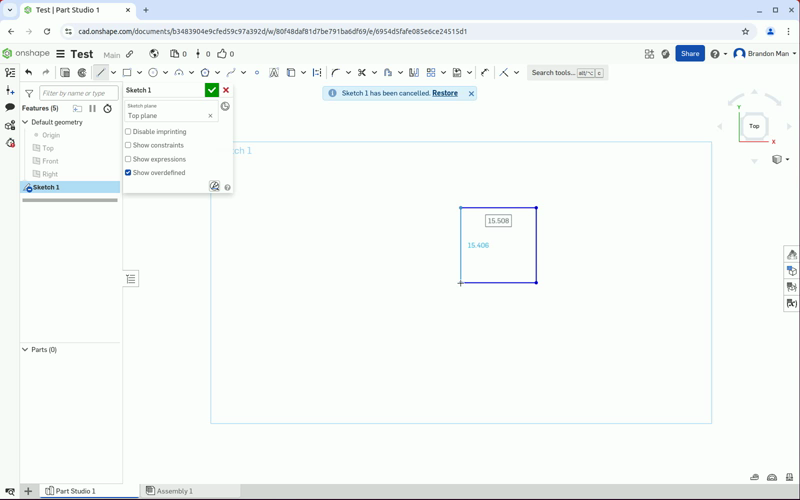
key_up(shift)
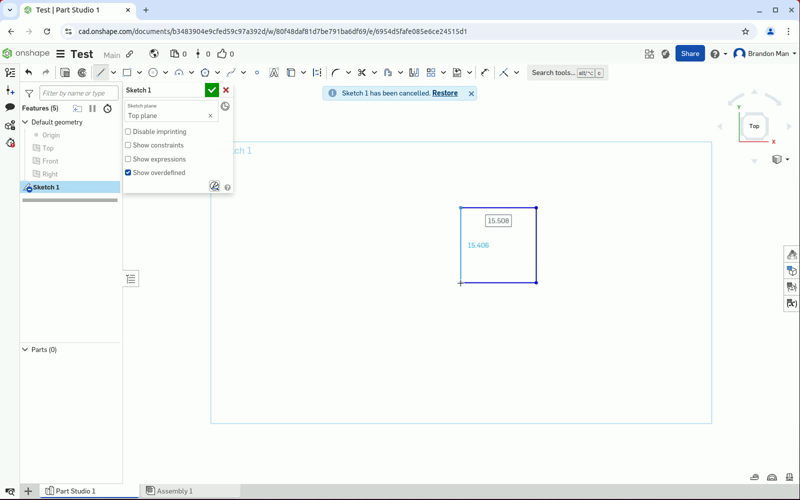
click(460, 282)
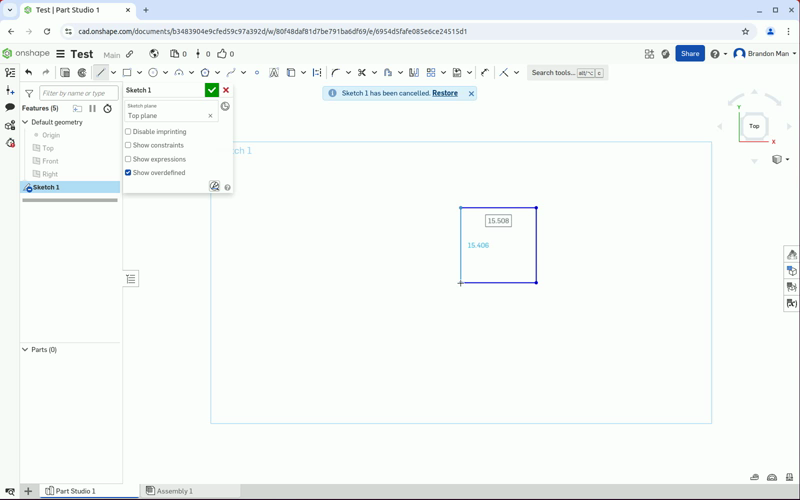
key(esc)
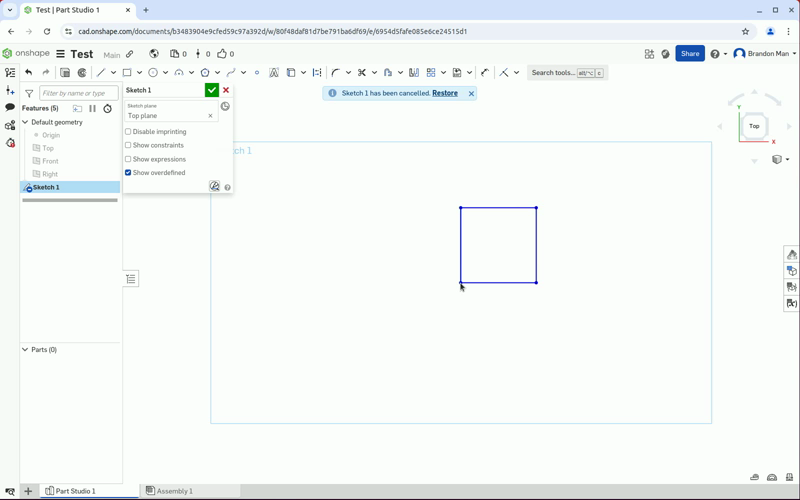
mouse_move(480, 262)
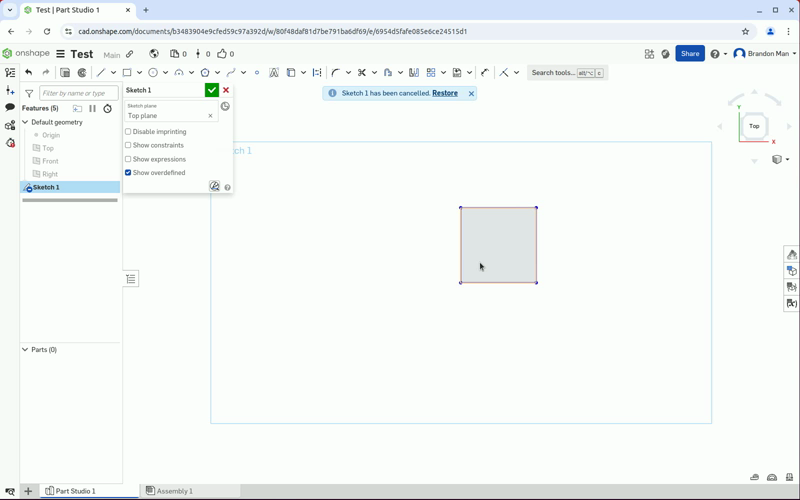
click(480, 262)
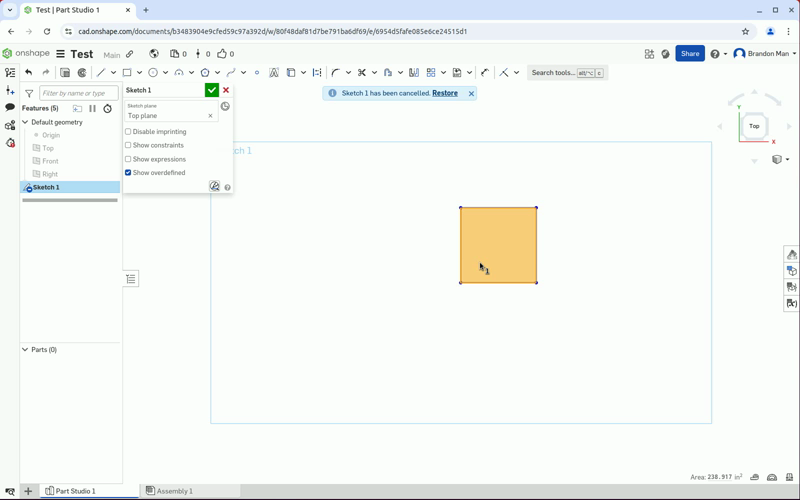
mouse_move(73, 352)
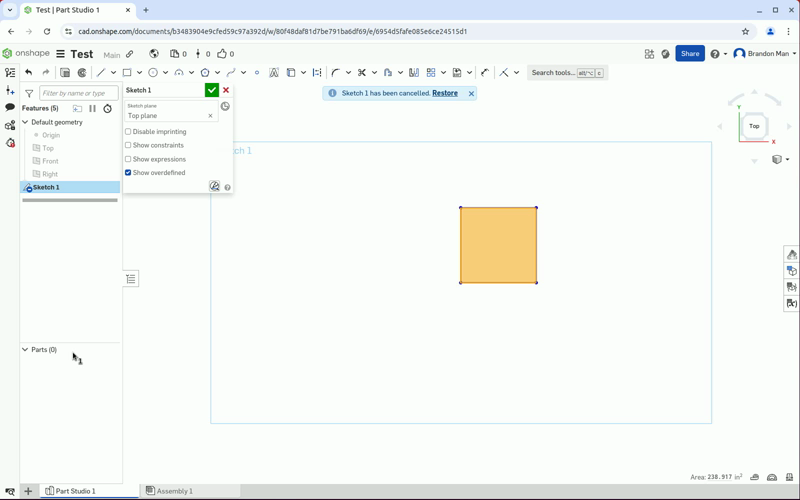
key(shift+y)
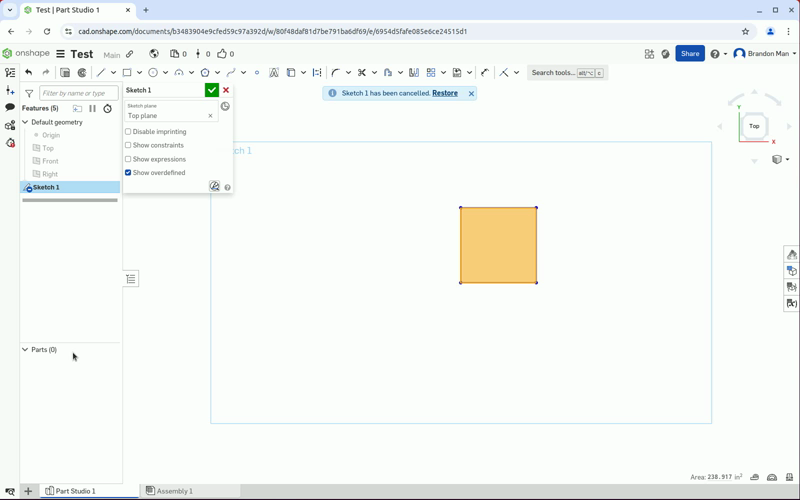
key(shift+e)
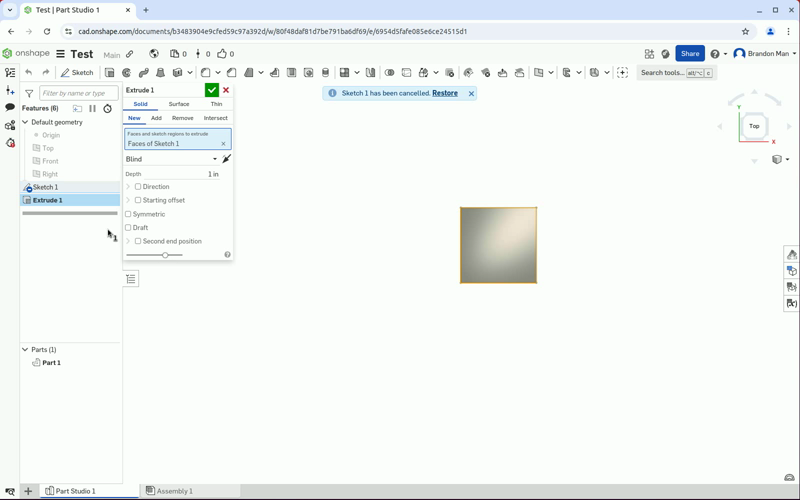
mouse_move(143, 106)
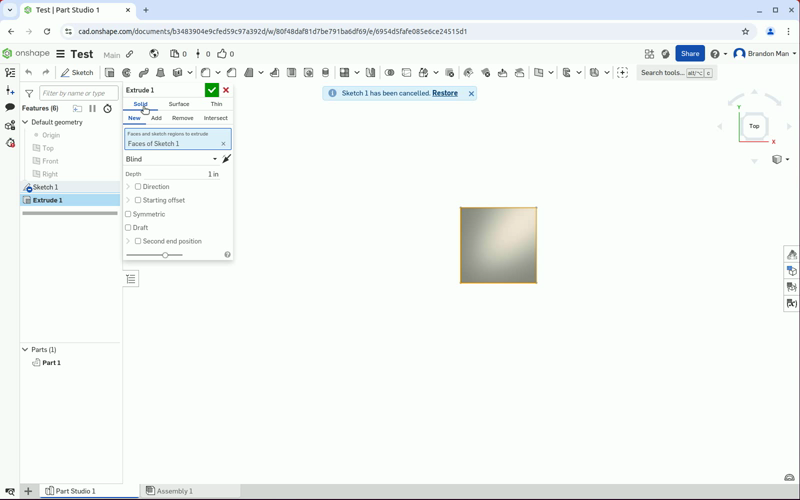
click(143, 106)
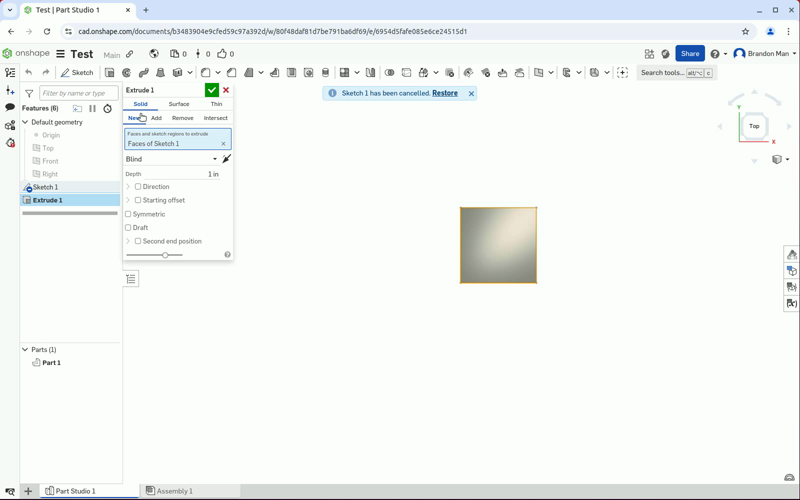
mouse_move(137, 120)
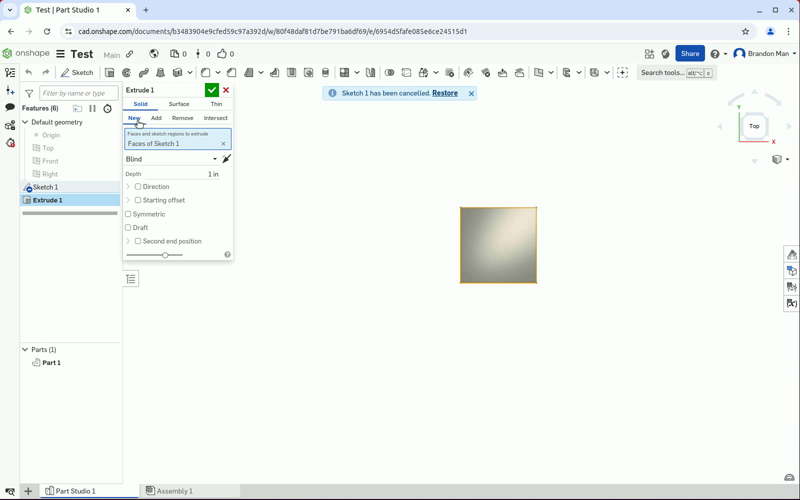
click(137, 120)
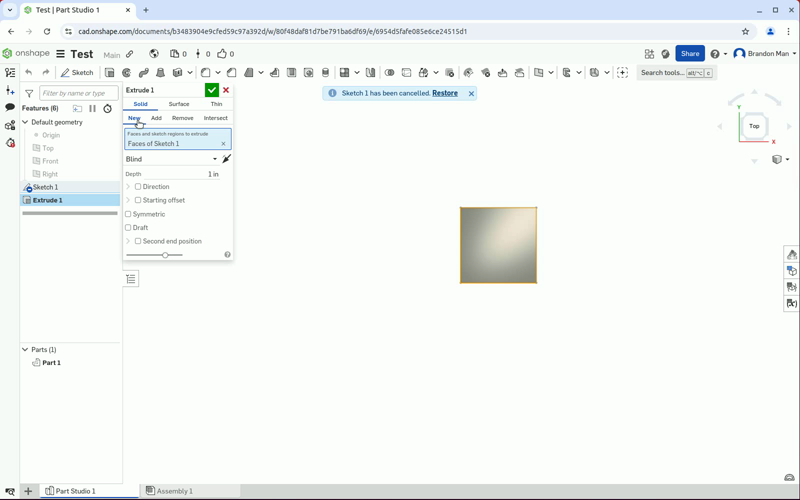
key(tab, 4)
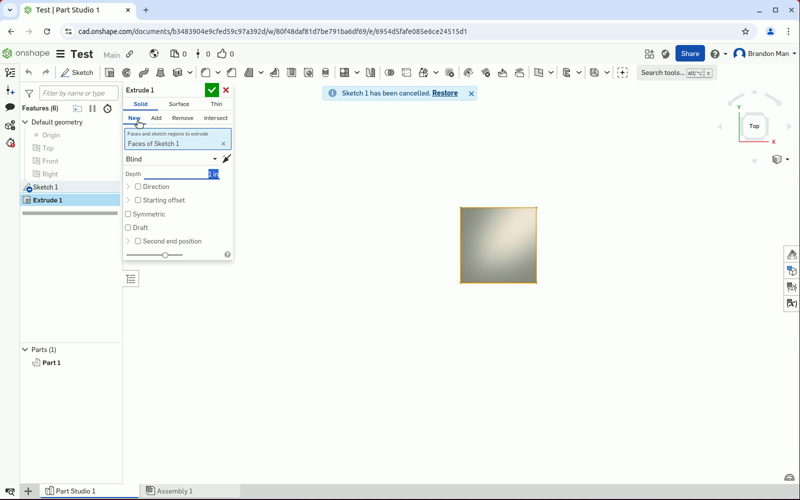
text(7.703)
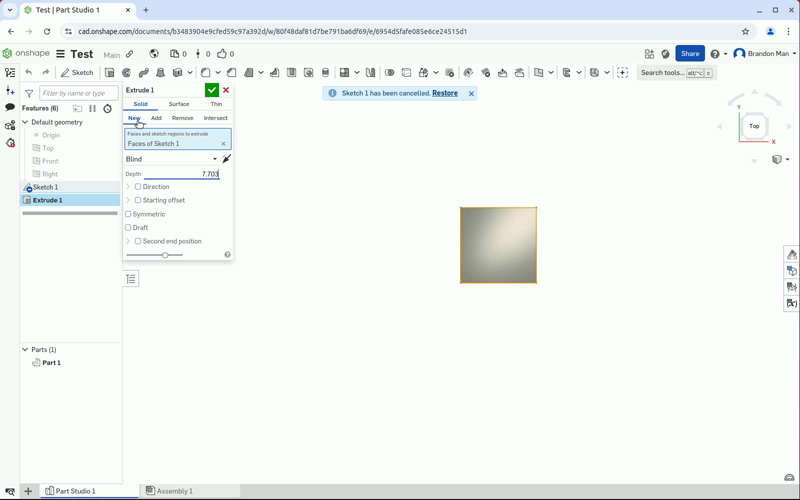
key(enter)
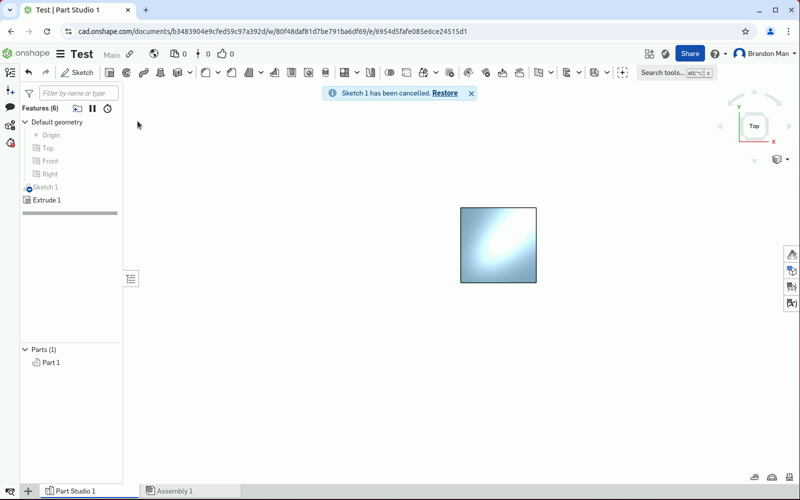
key(shift+h)
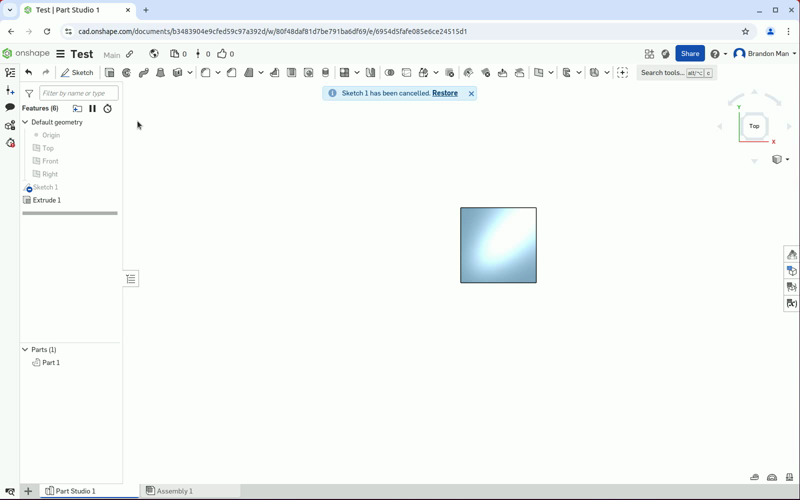
key(shift+h)
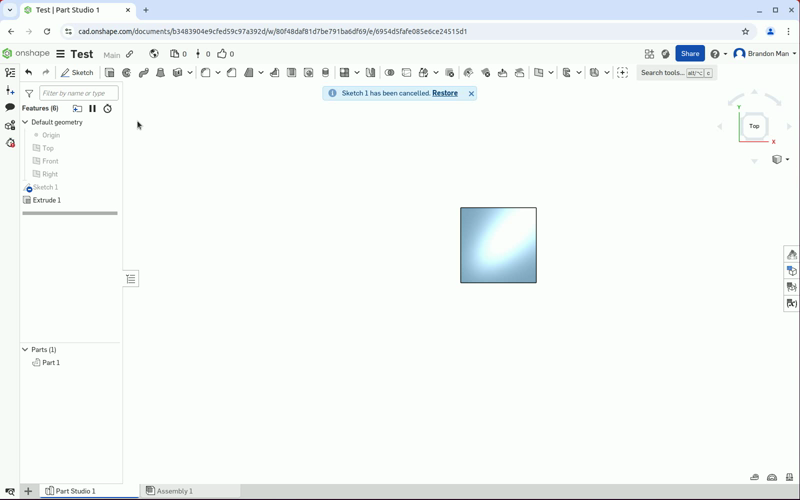
mouse_move(73, 189)
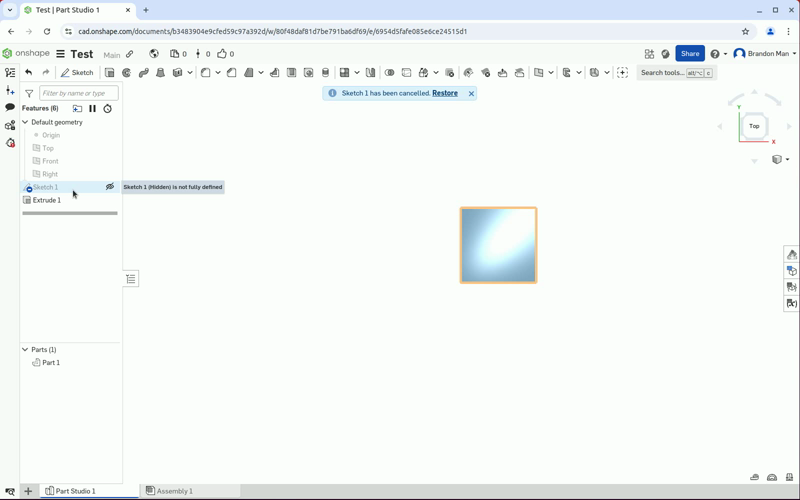
click(73, 189)
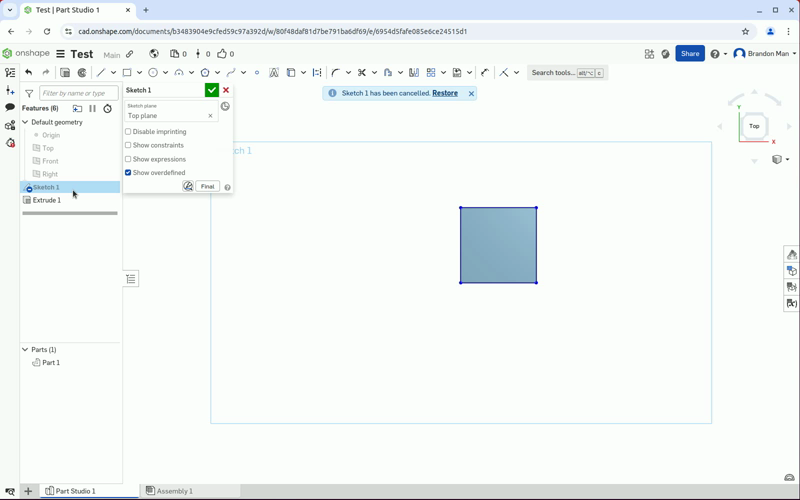
mouse_move(229, 92)
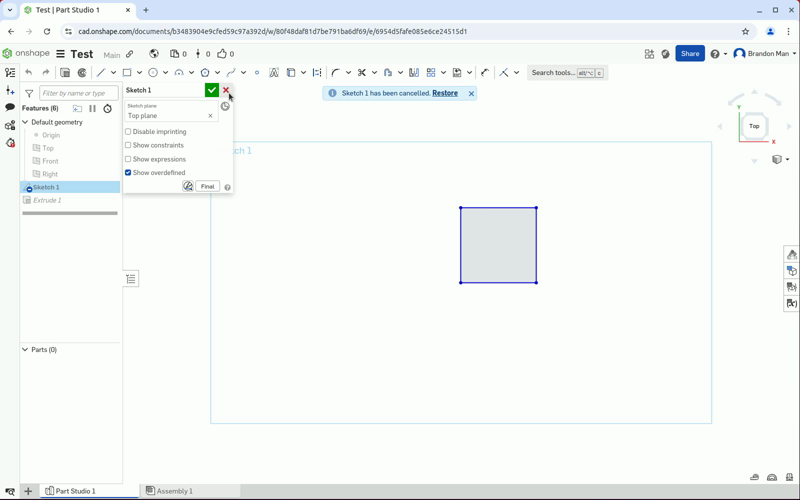
click(229, 92)
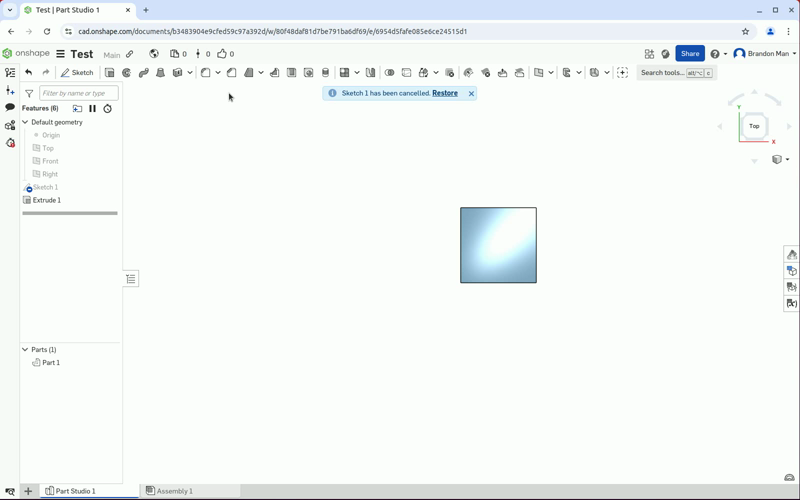
mouse_move(541, 75)
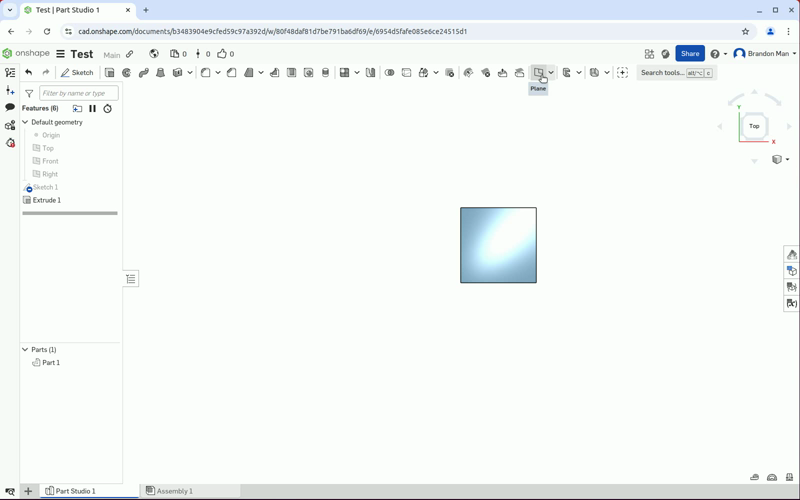
click(541, 75)
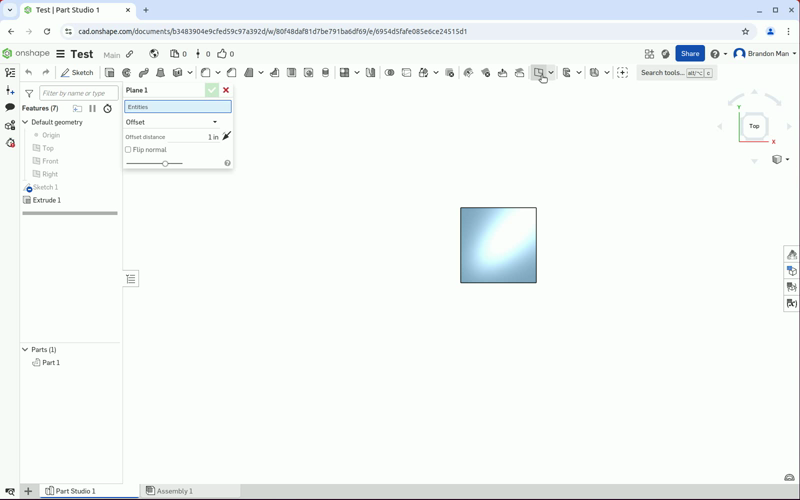
mouse_move(73, 150)
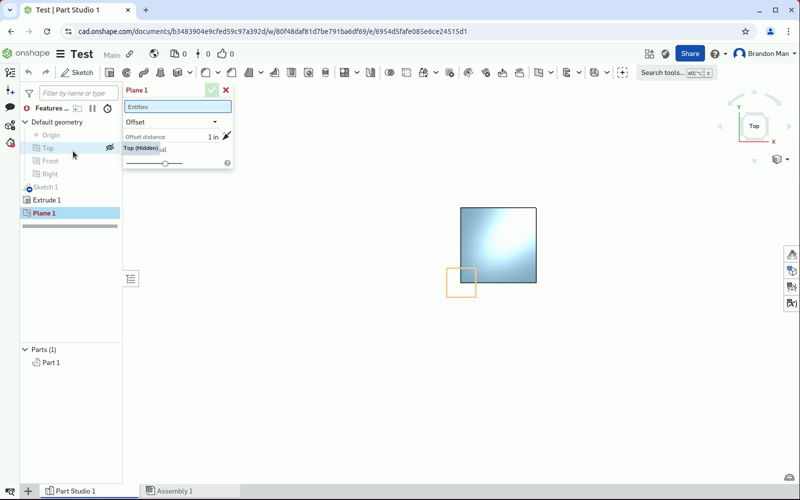
click(73, 150)
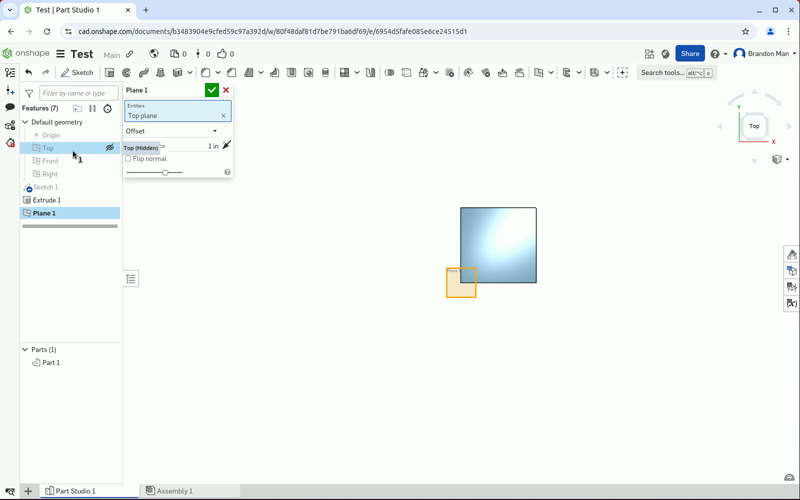
key(tab, 2)
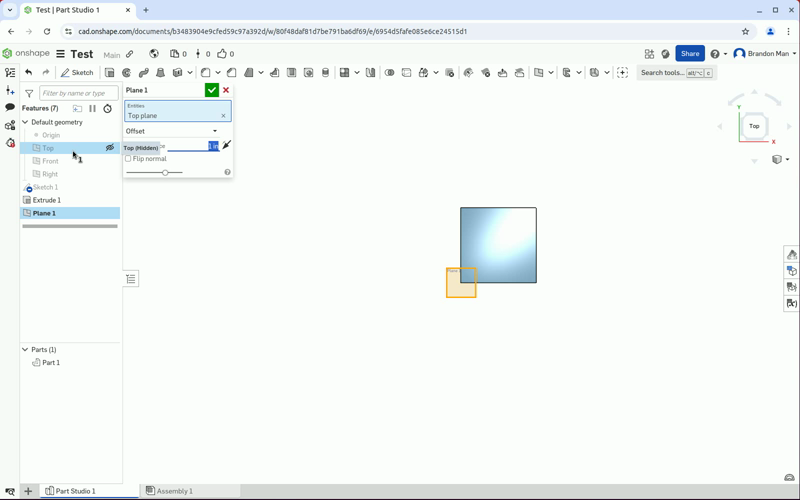
text(7.703)
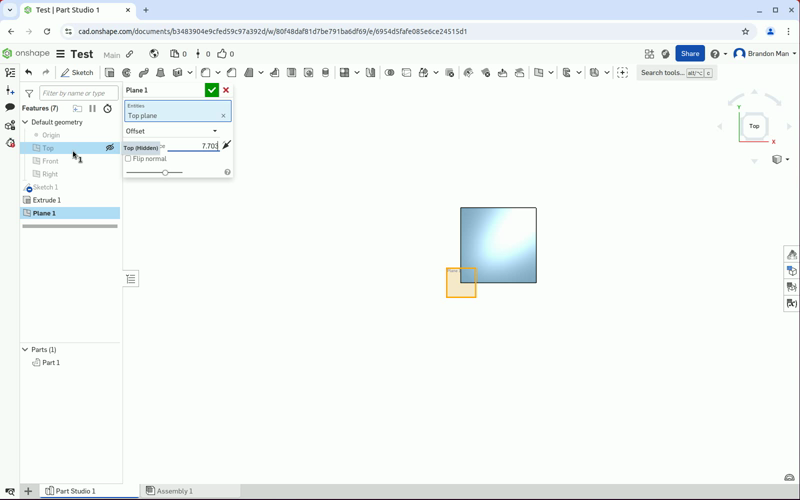
key(enter, 2)
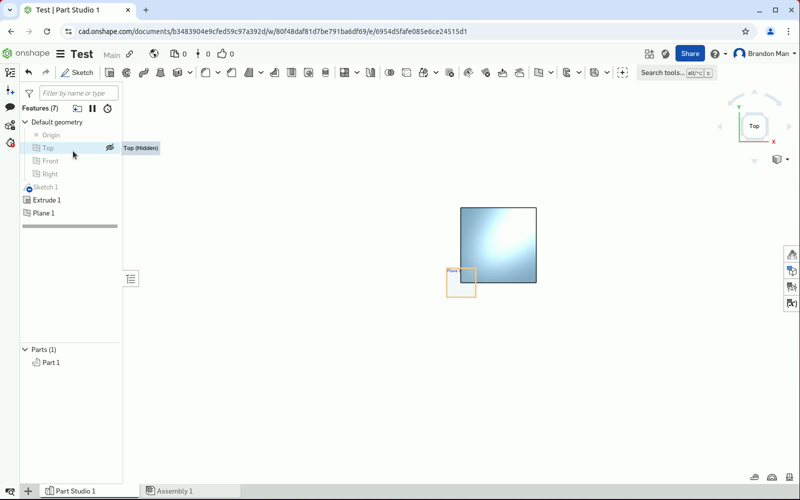
key(shift+s)
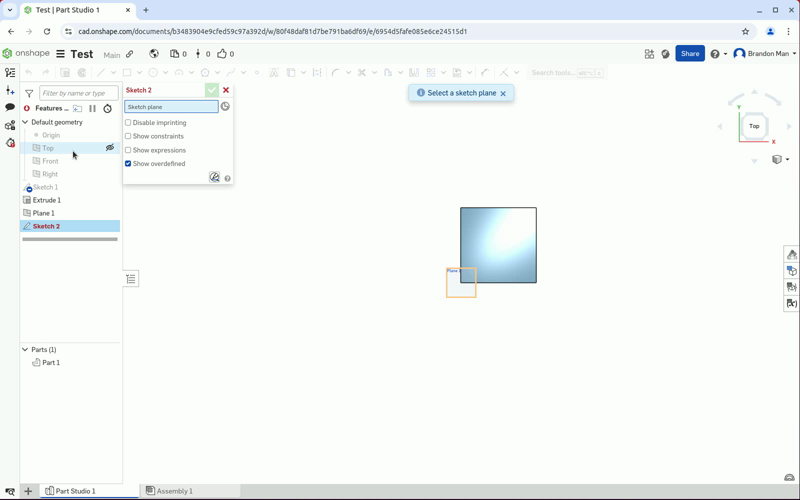
mouse_move(73, 215)
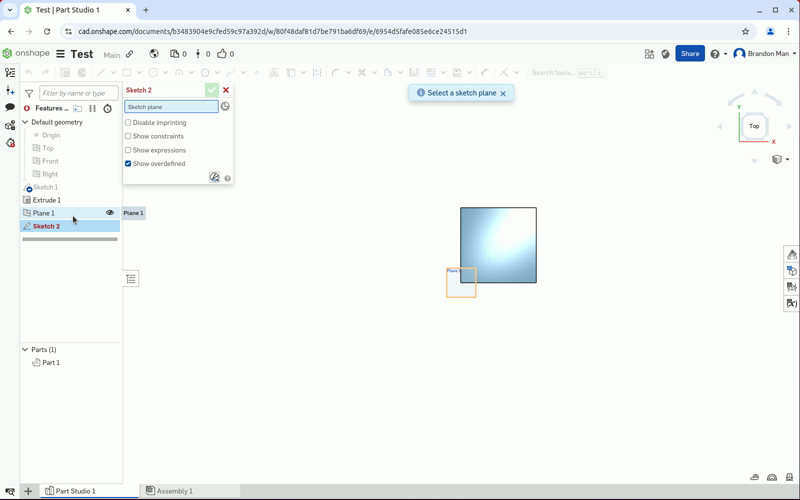
click(73, 215)
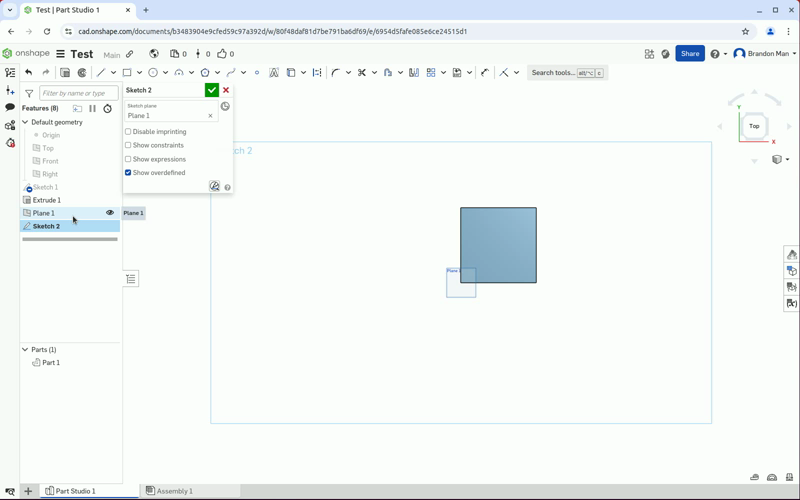
mouse_move(73, 352)
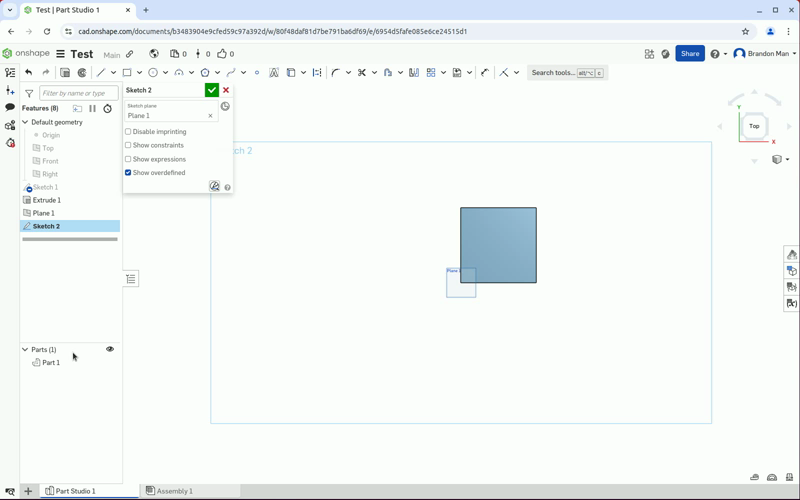
key(y)
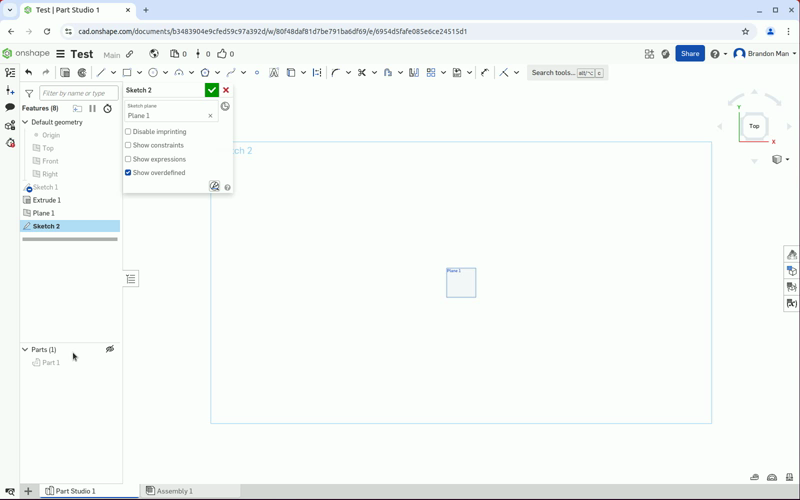
key(c)
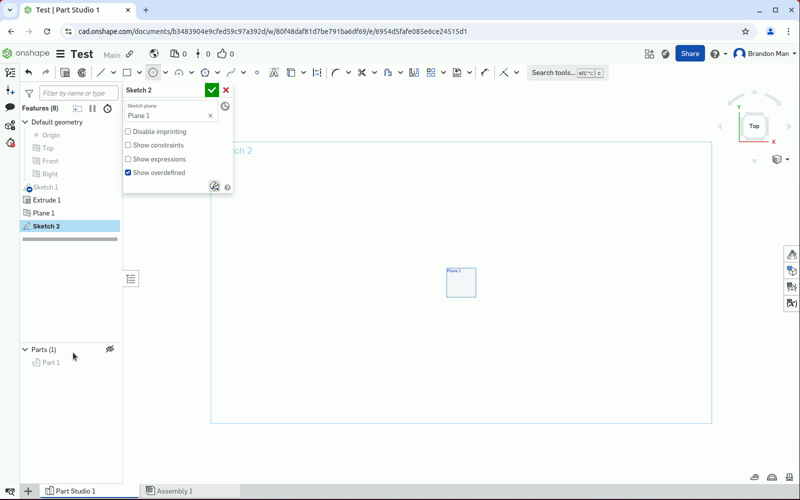
key_down(shift)
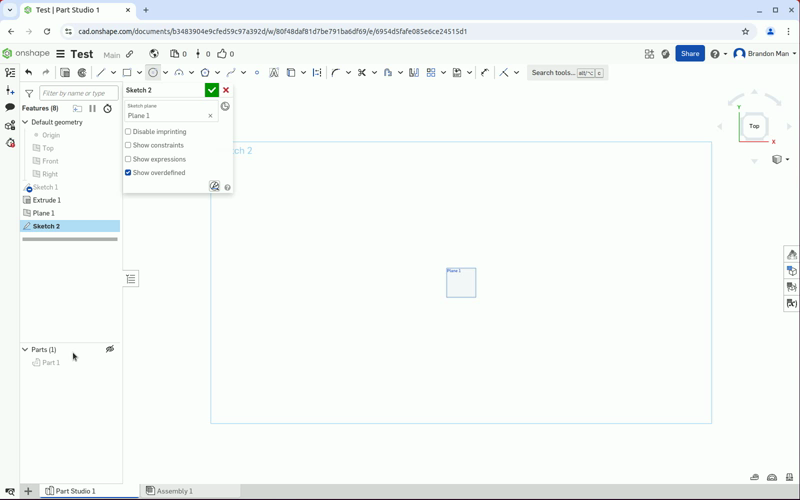
mouse_move(498, 245)
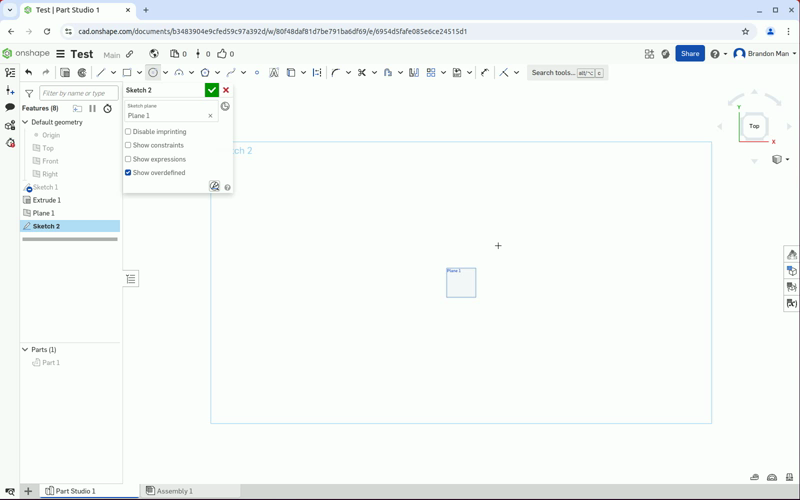
click(498, 245)
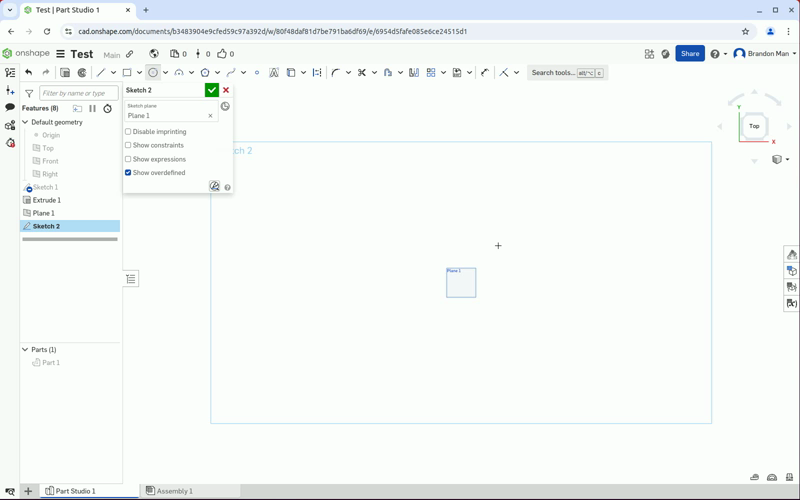
key_up(shift)
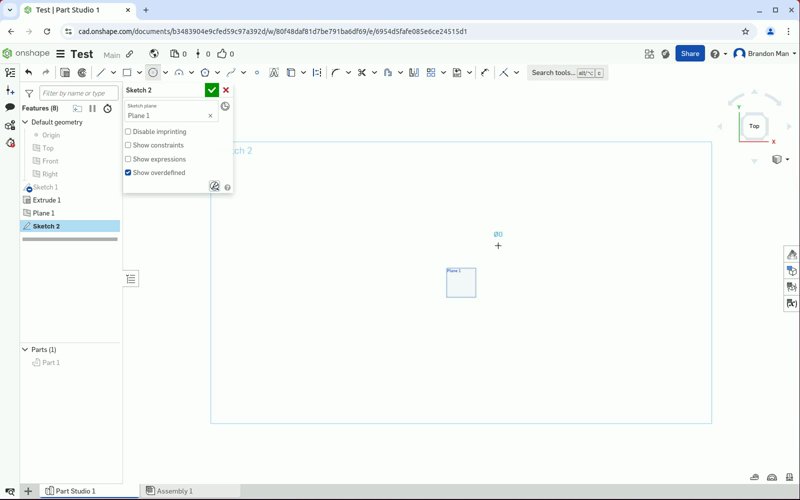
mouse_move(528, 245)
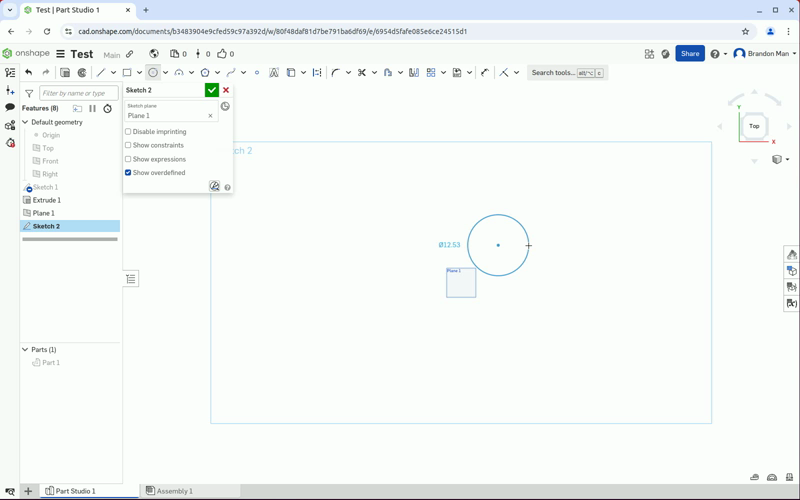
click(528, 245)
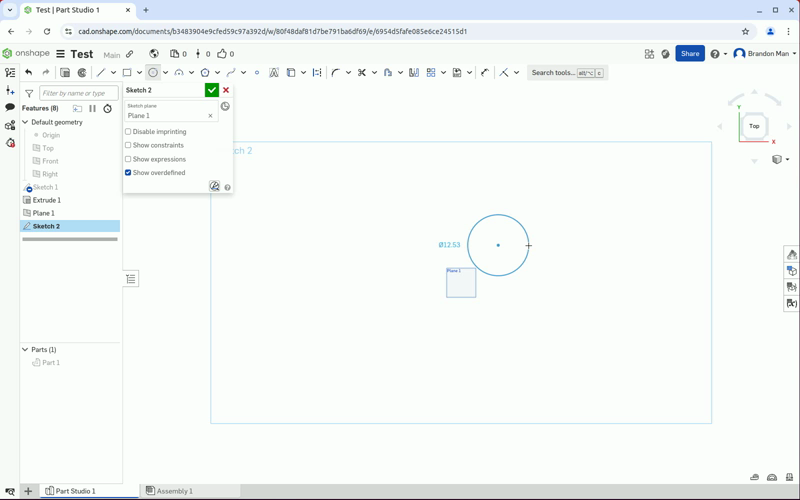
key(esc)
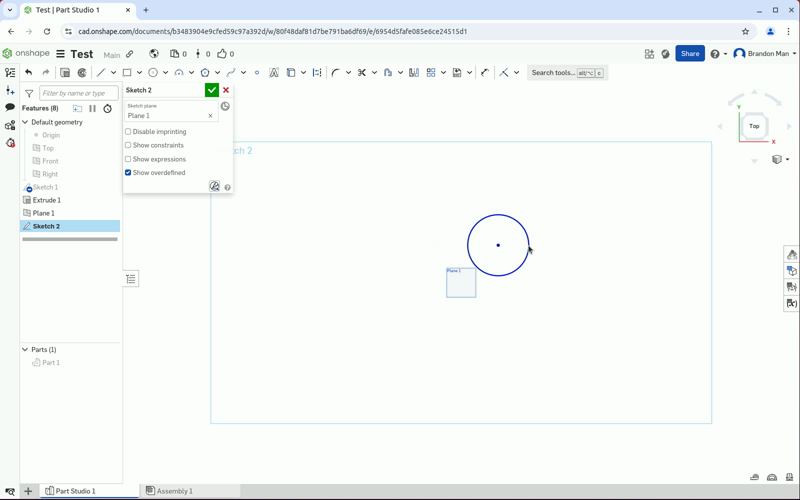
mouse_move(483, 228)
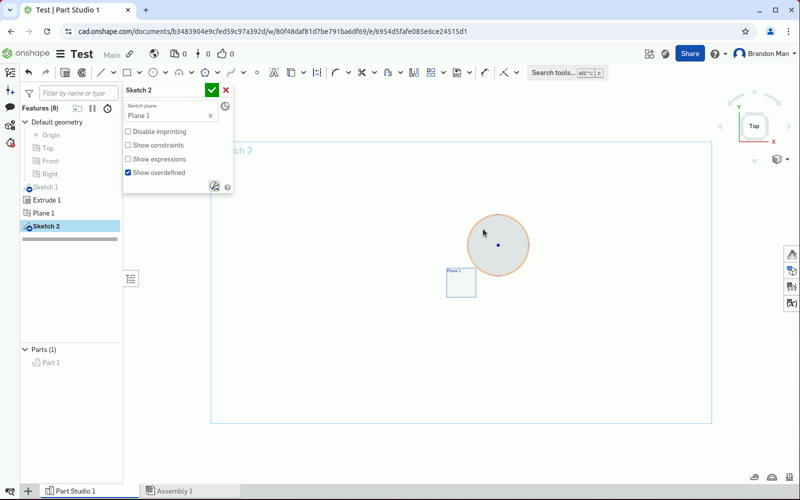
click(483, 228)
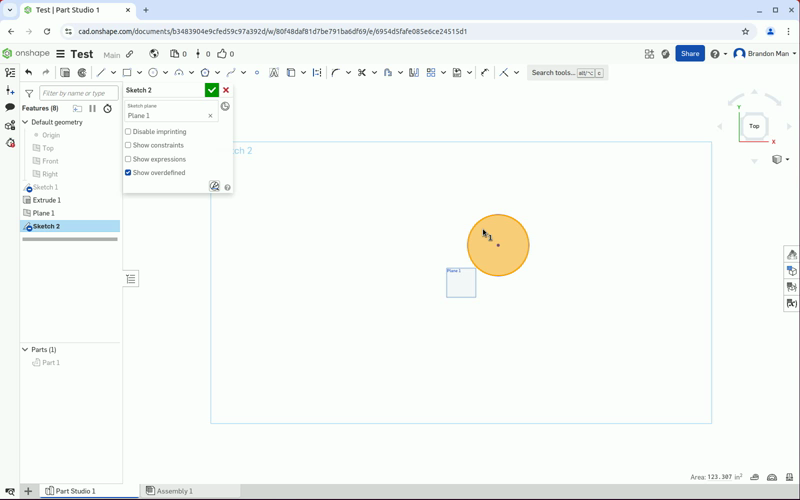
mouse_move(73, 352)
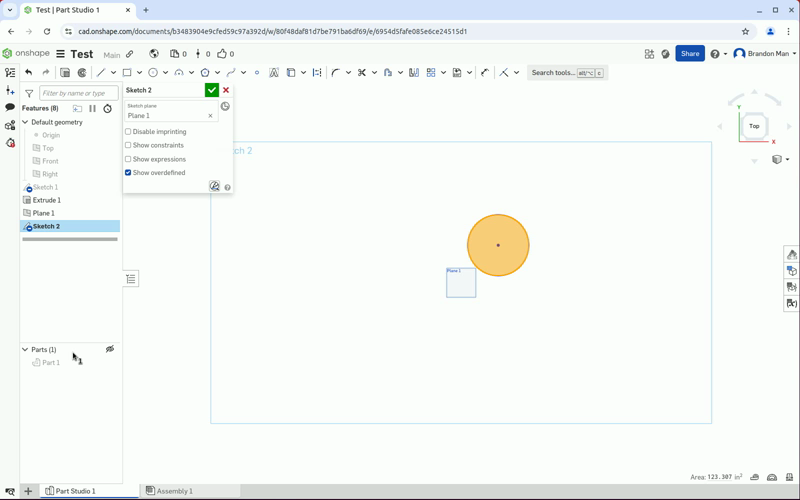
key(shift+y)
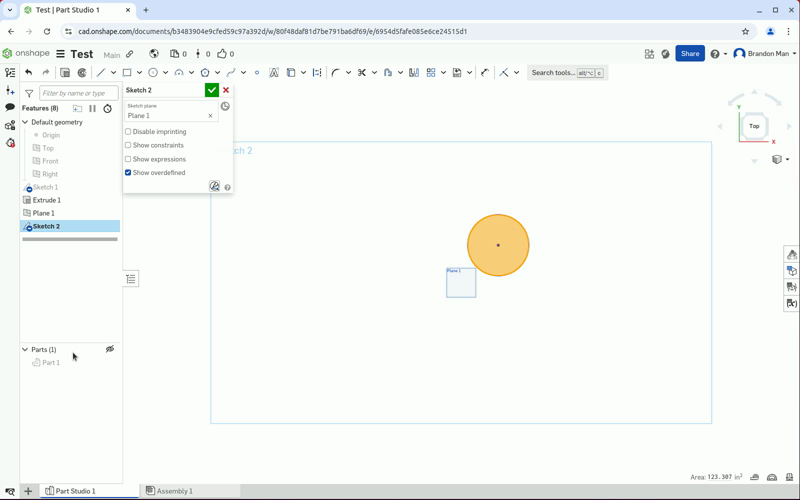
key(shift+e)
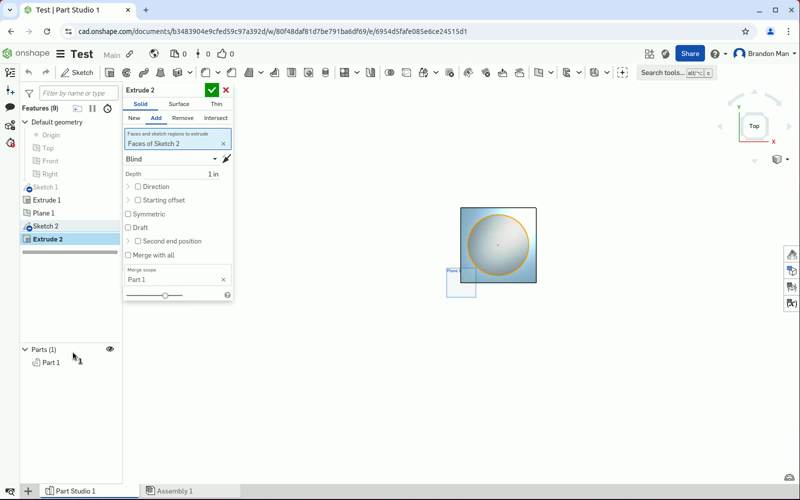
mouse_move(143, 106)
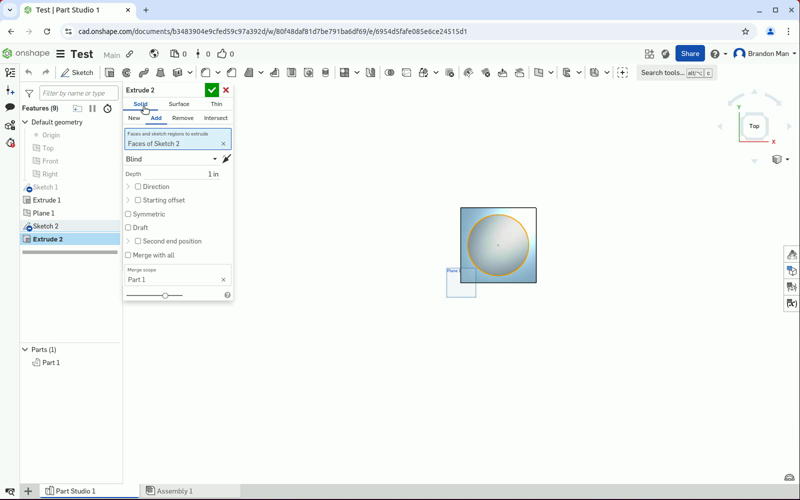
click(143, 106)
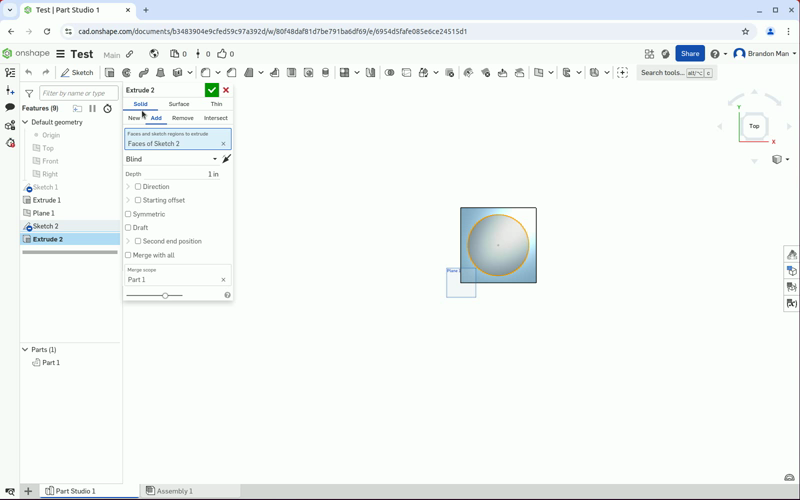
mouse_move(137, 120)
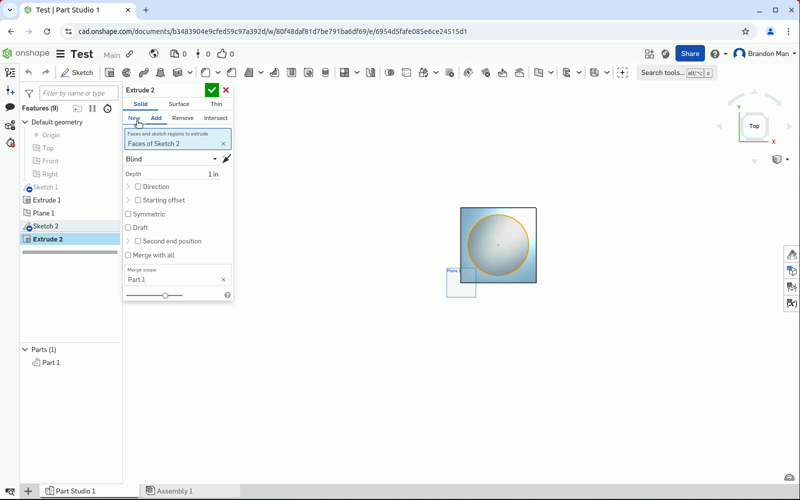
click(137, 120)
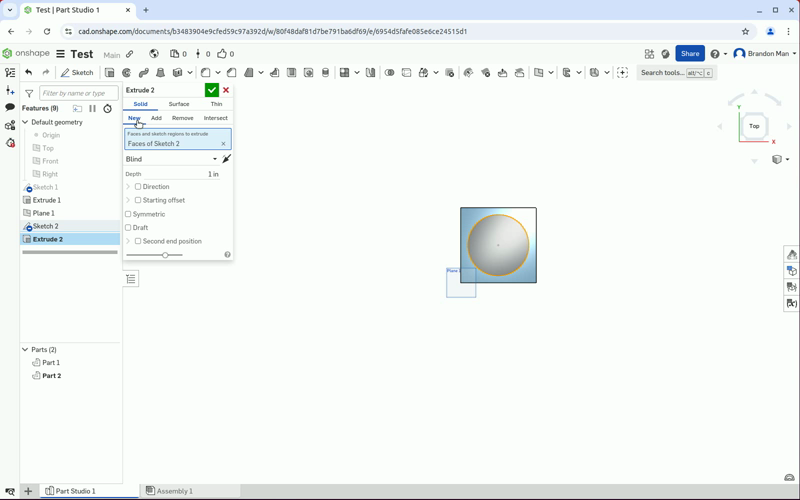
key(tab, 4)
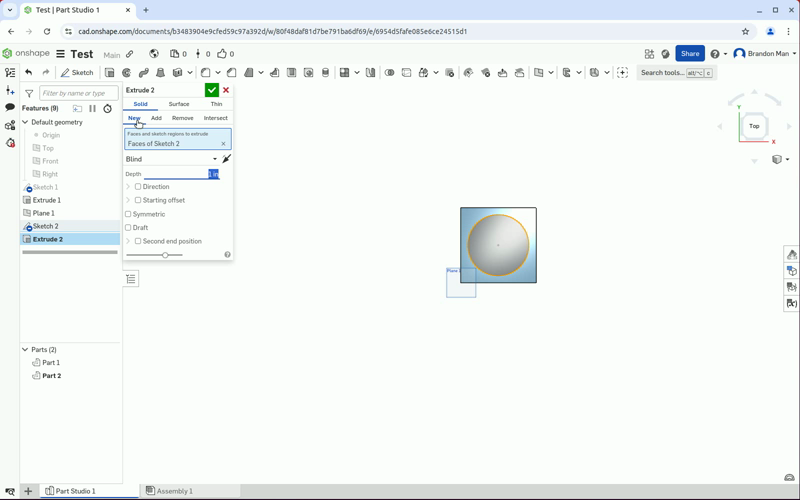
text(7.703)
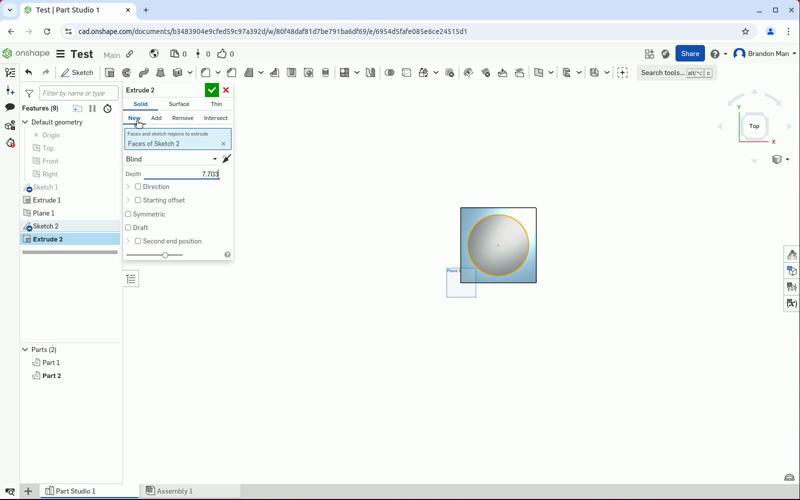
key(enter)
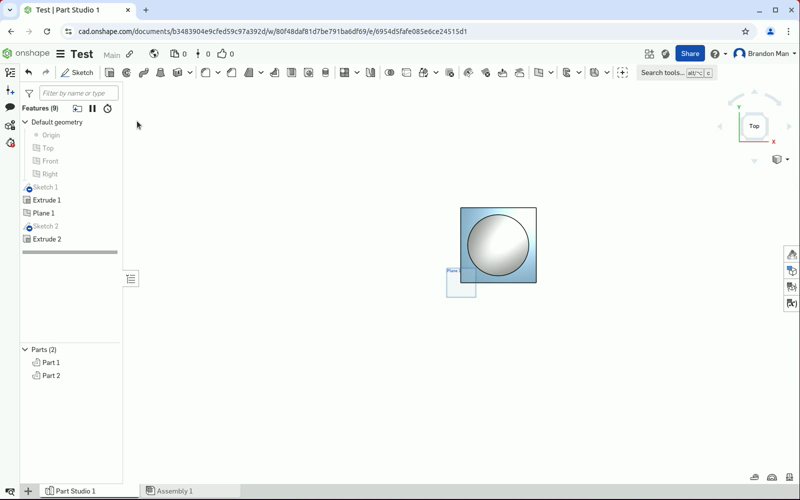
key(shift+h)
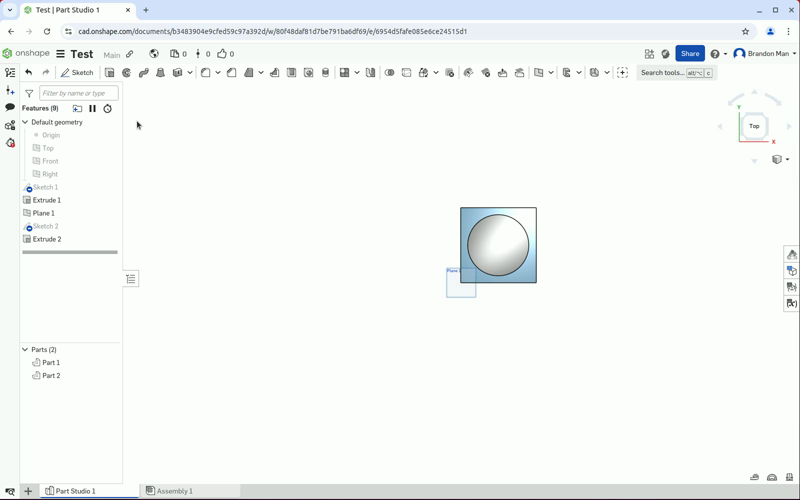
key(shift+h)
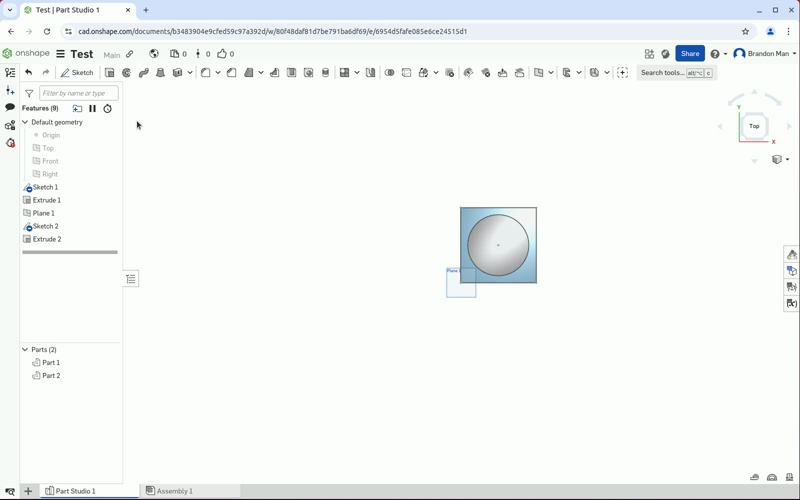
key(shift+7)
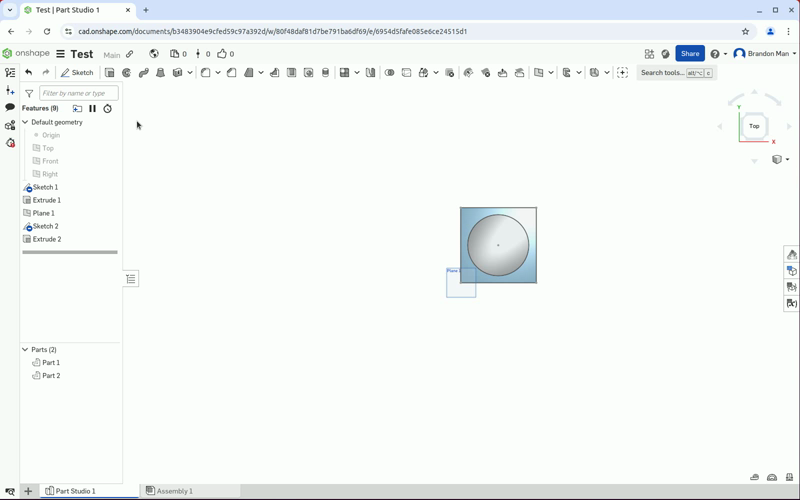
key(up, 3)
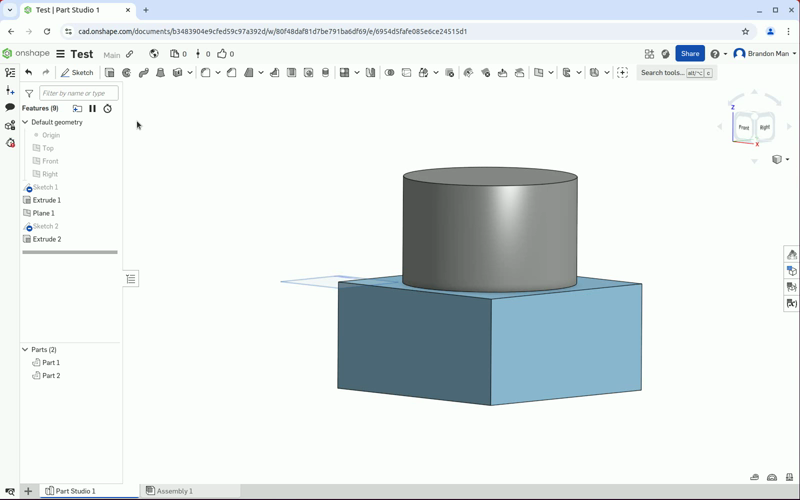
key(left, 3)
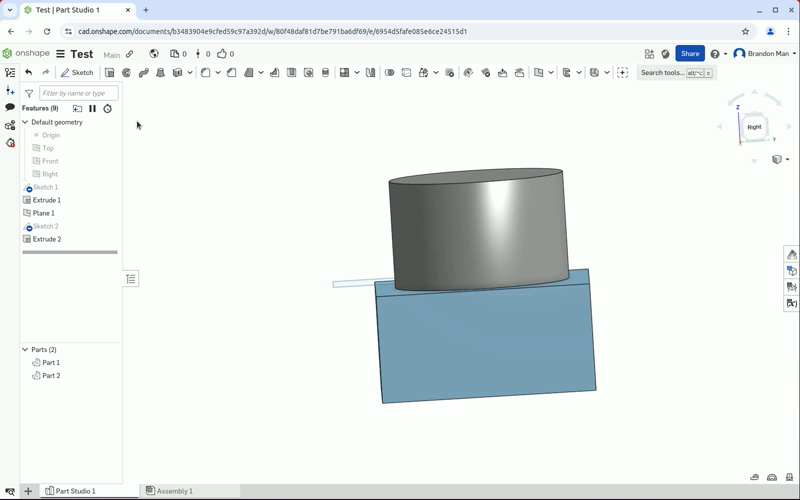
key(right, 3)
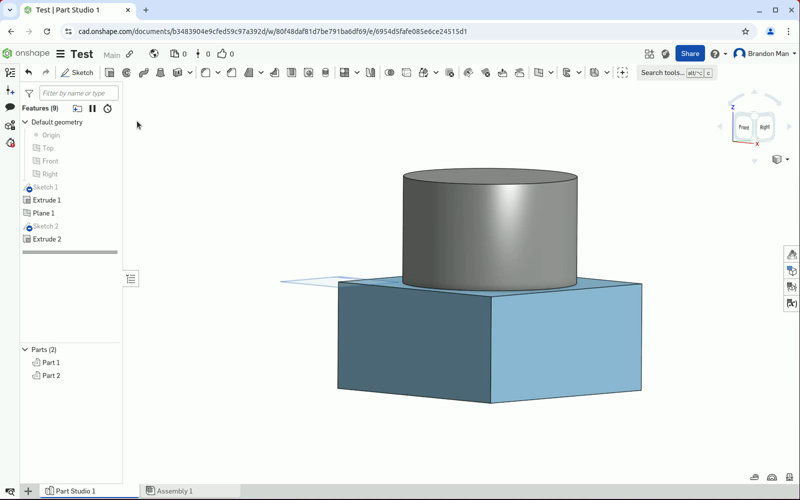
key(down, 3)
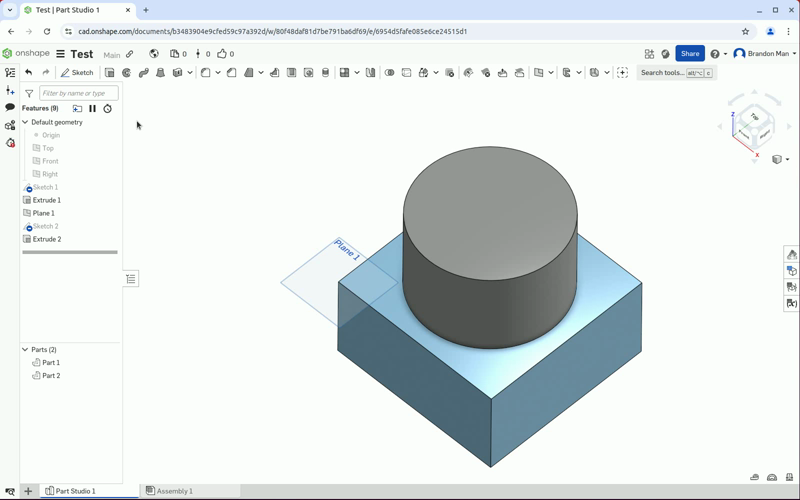
mouse_move(73, 189)
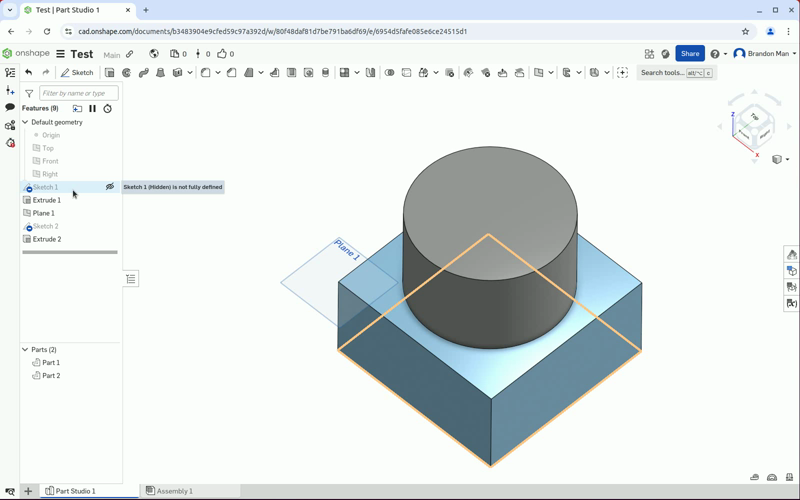
click(73, 189)